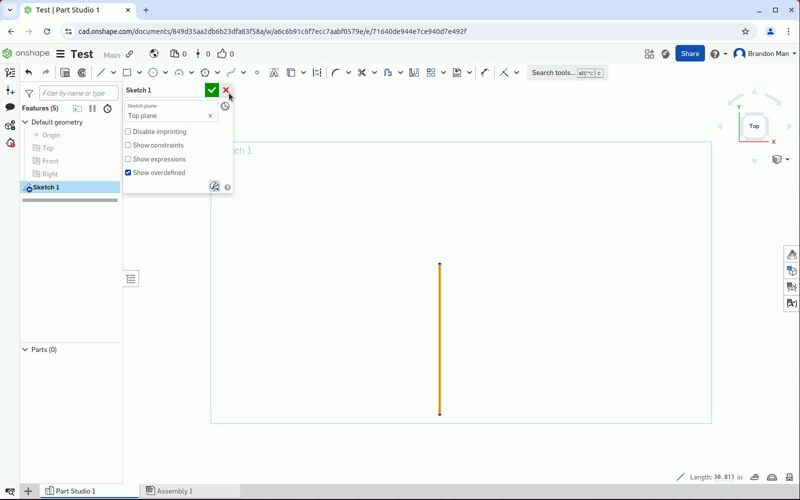
key(shift+h)
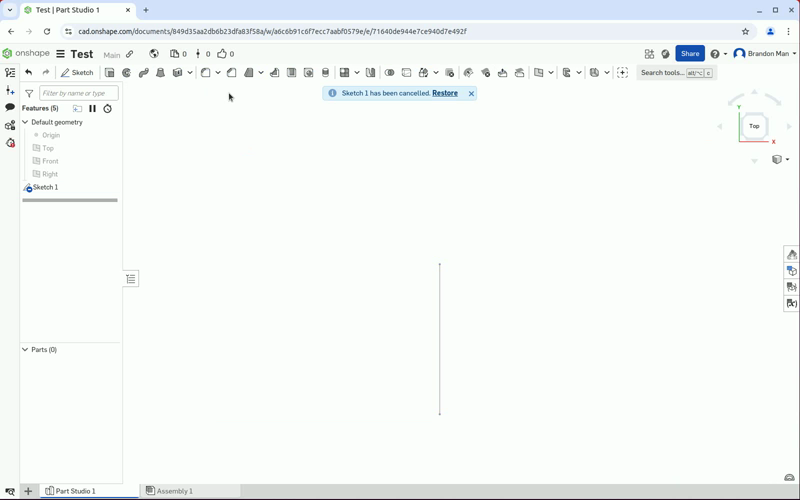
key(shift+s)
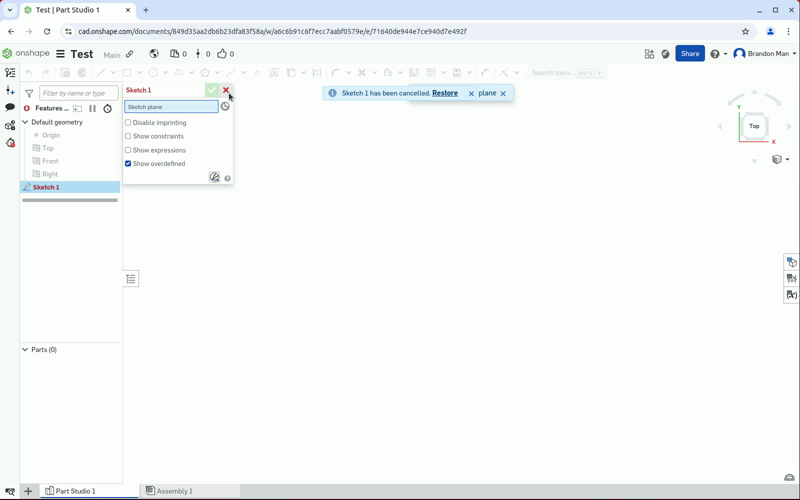
mouse_move(73, 150)
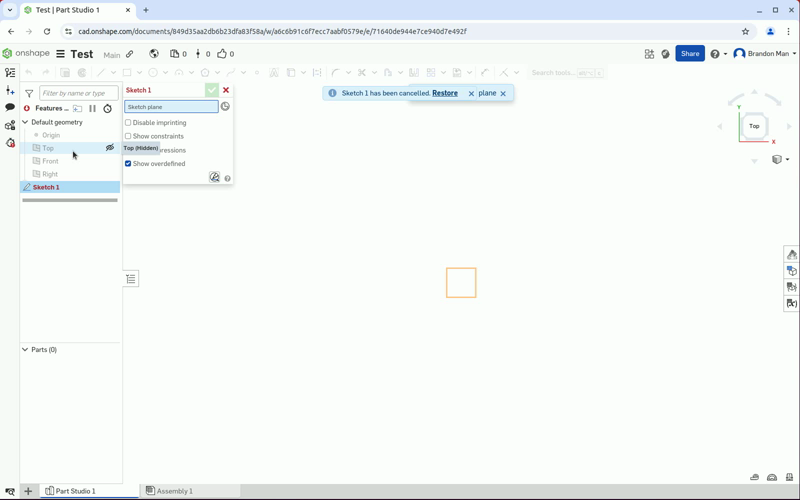
click(73, 150)
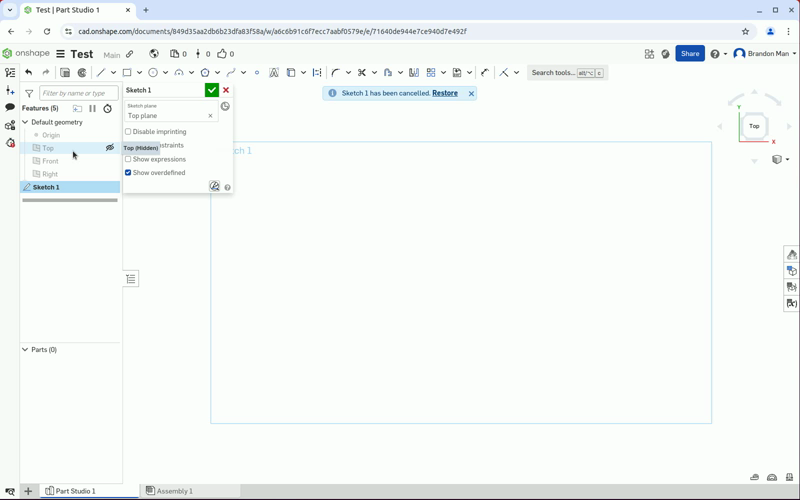
mouse_move(73, 352)
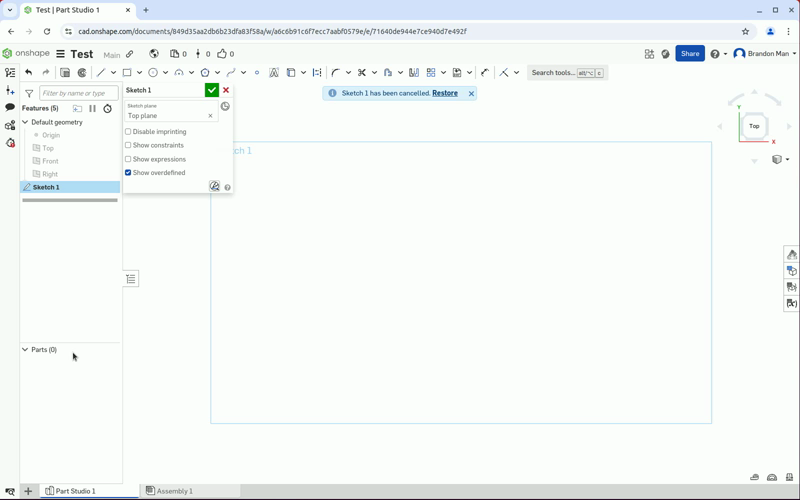
key(y)
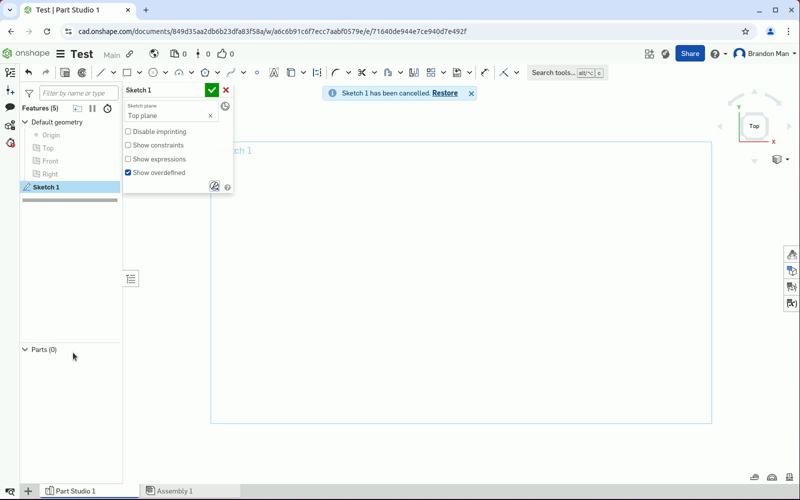
key(c)
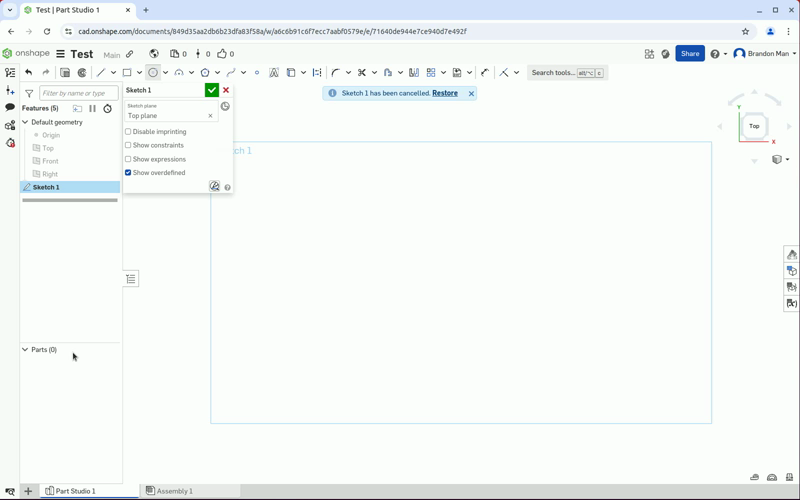
key_down(shift)
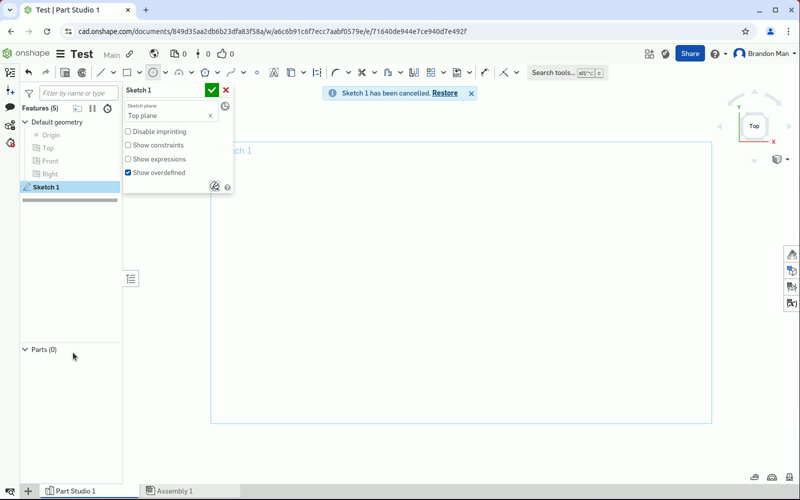
mouse_move(461, 282)
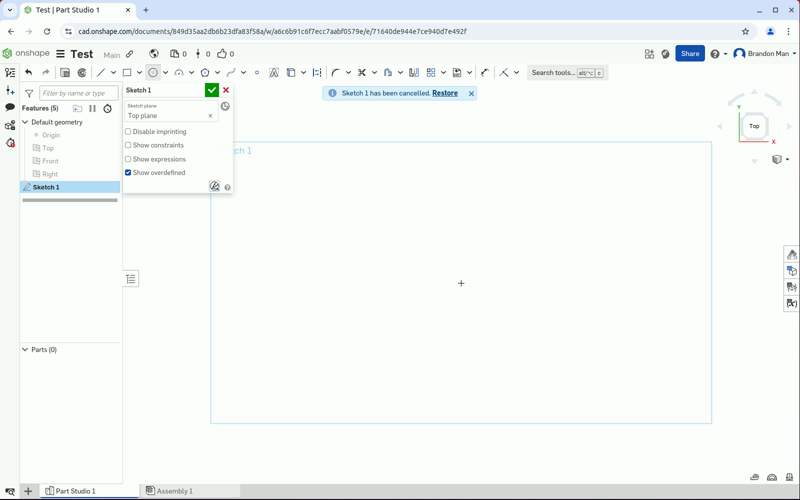
click(461, 282)
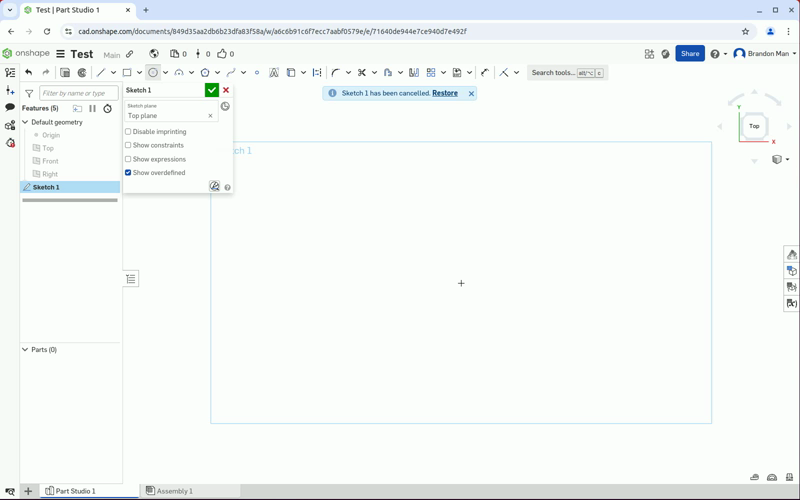
key_up(shift)
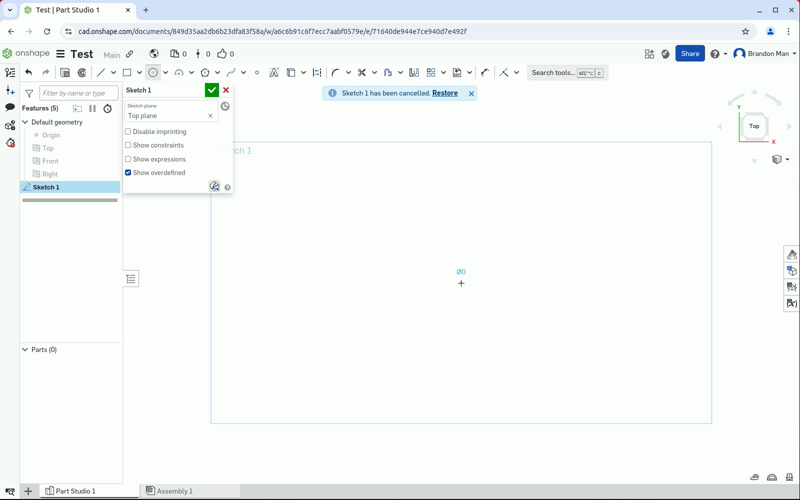
mouse_move(574, 282)
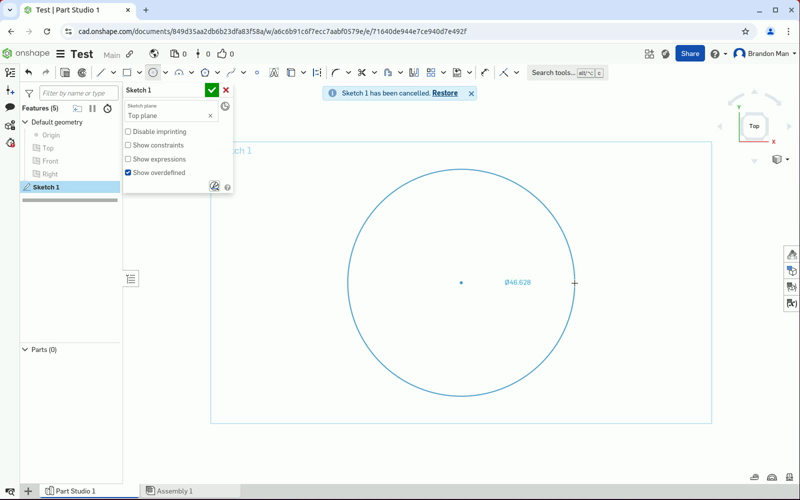
click(574, 282)
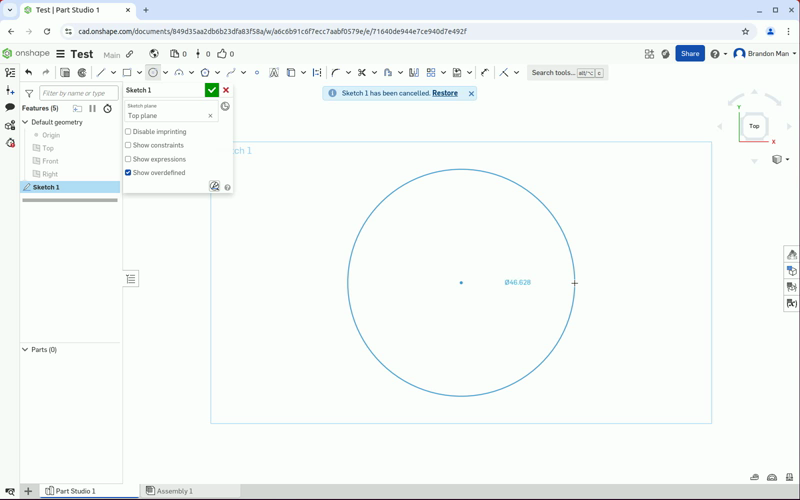
key(esc)
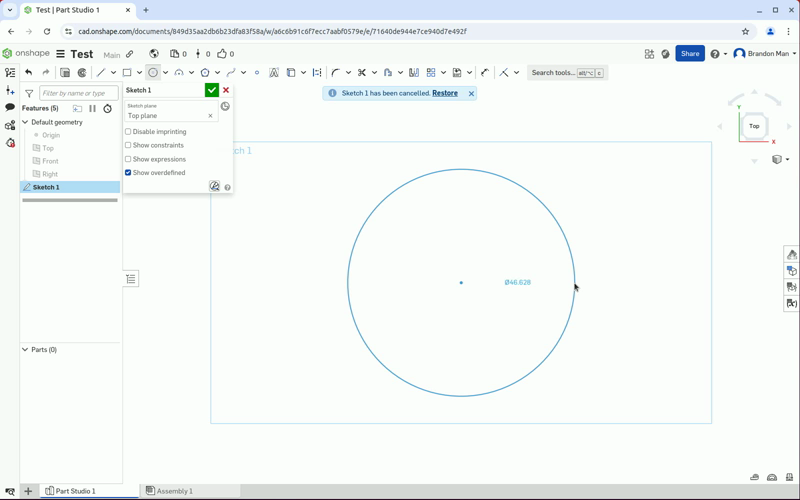
mouse_move(390, 295)
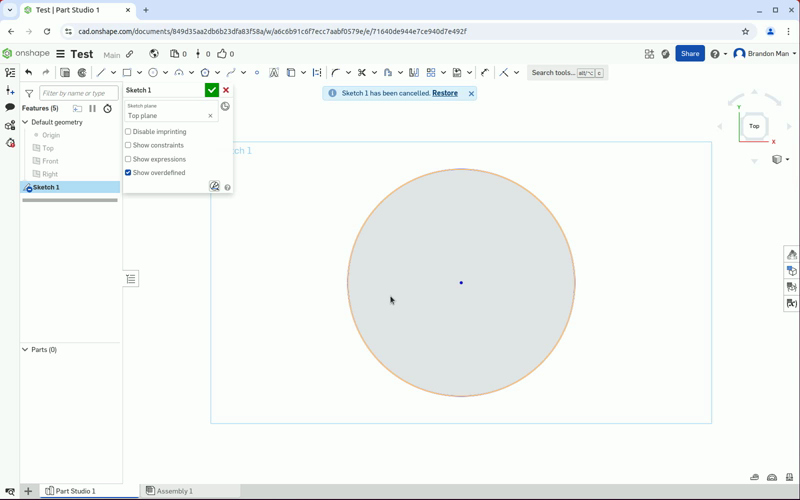
click(390, 295)
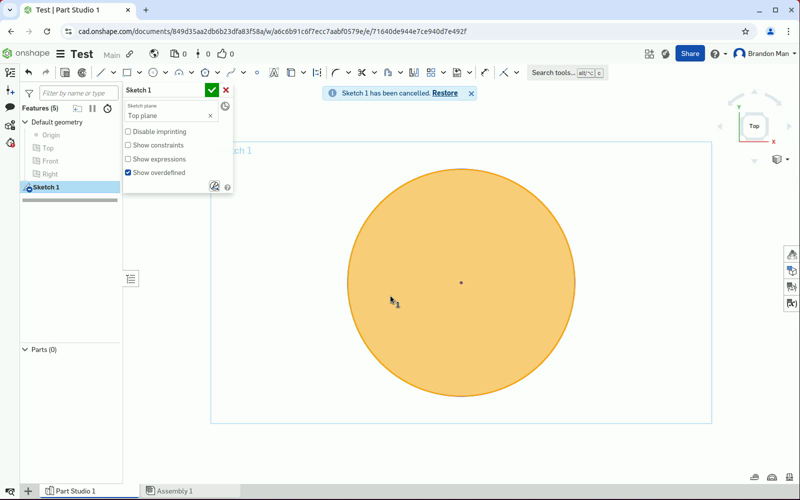
mouse_move(73, 352)
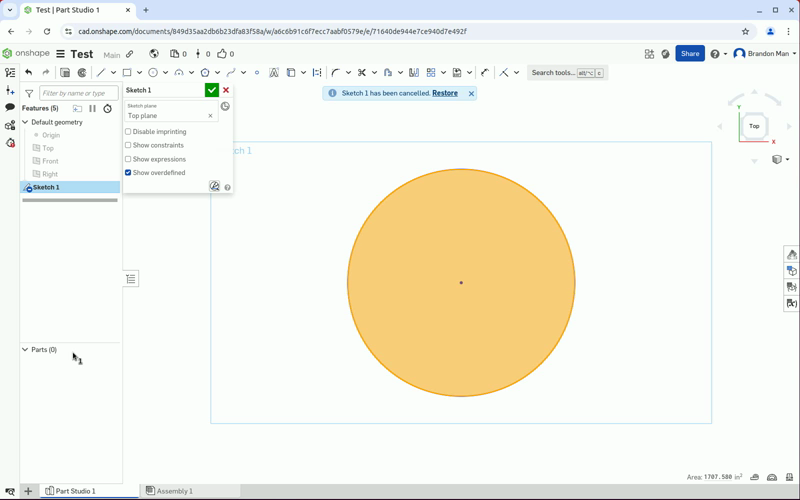
key(shift+y)
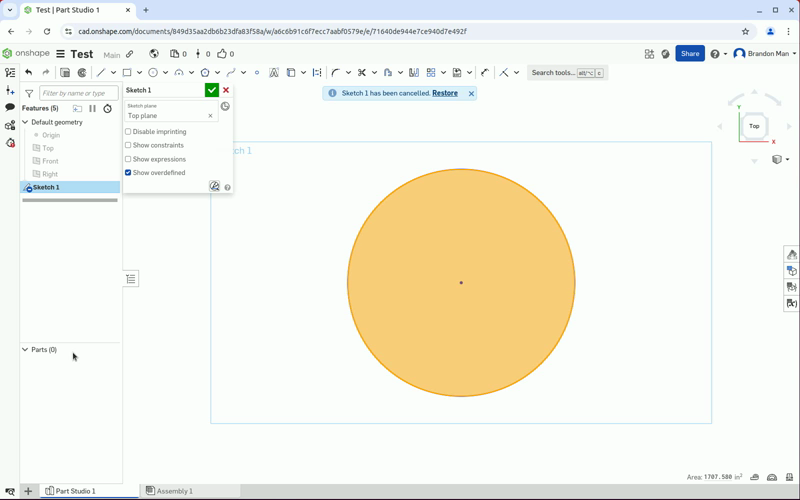
key(shift+e)
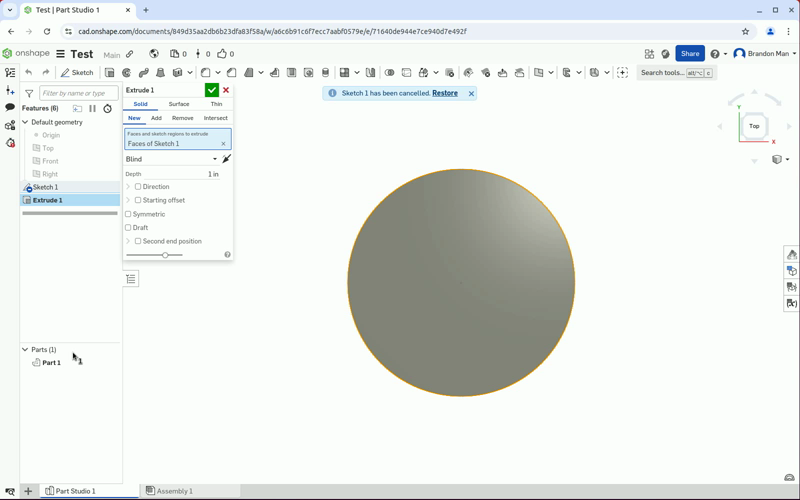
mouse_move(143, 106)
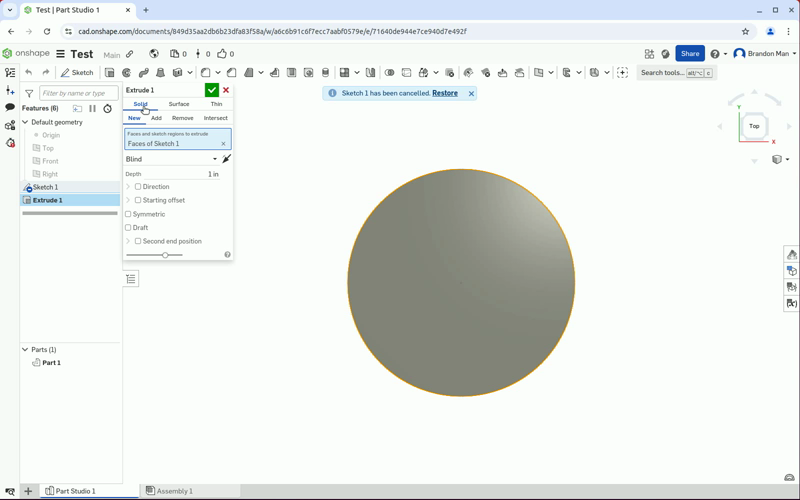
click(143, 106)
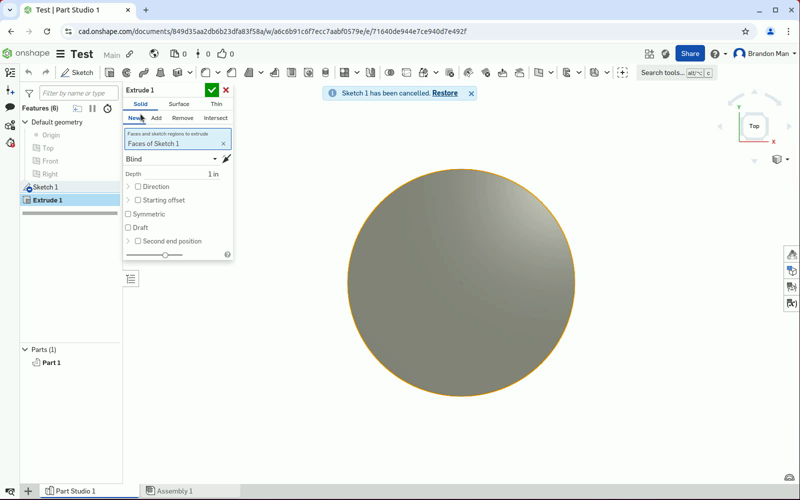
mouse_move(137, 120)
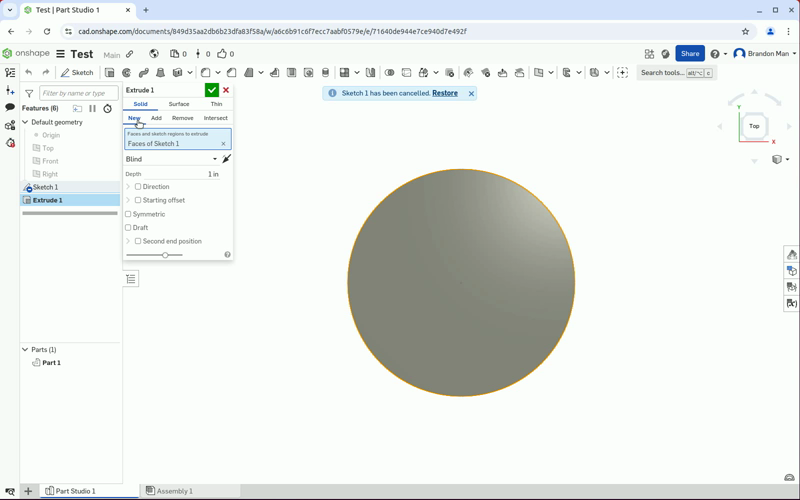
click(137, 120)
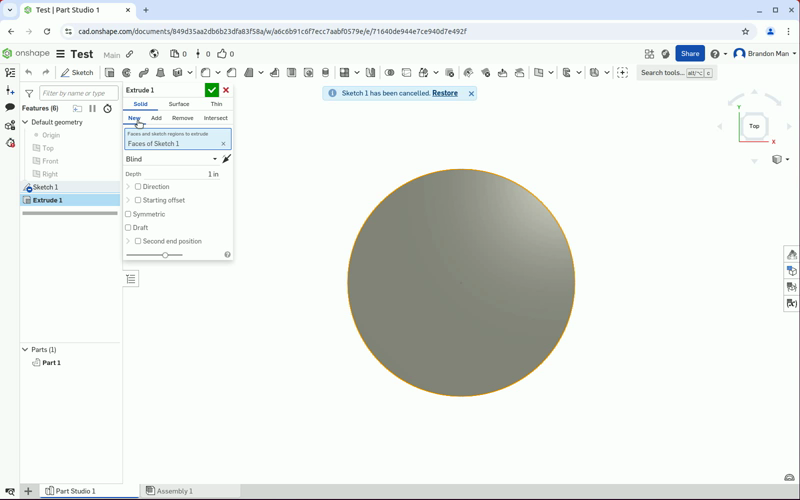
key(tab, 4)
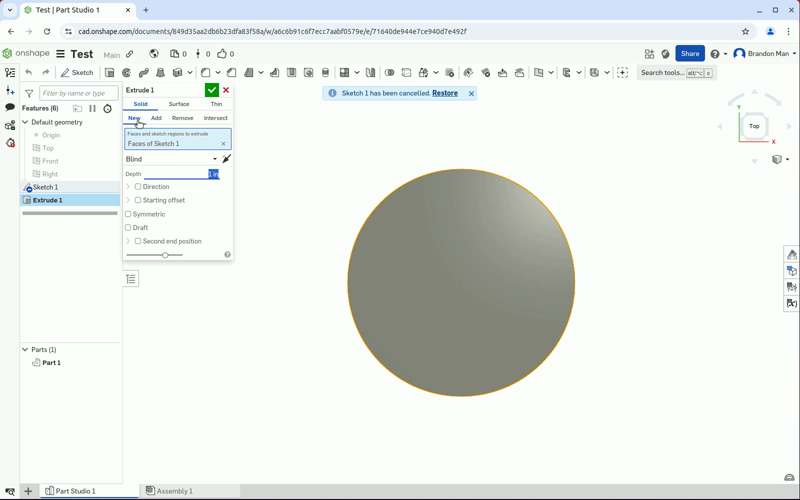
text(0.241)
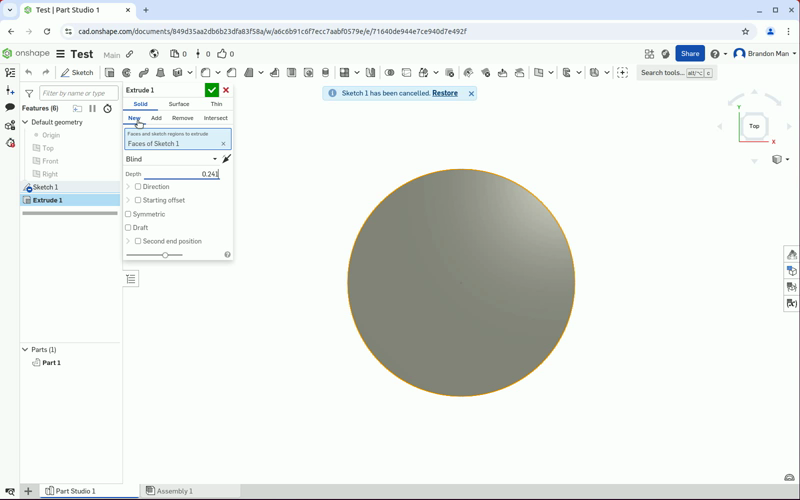
key(enter)
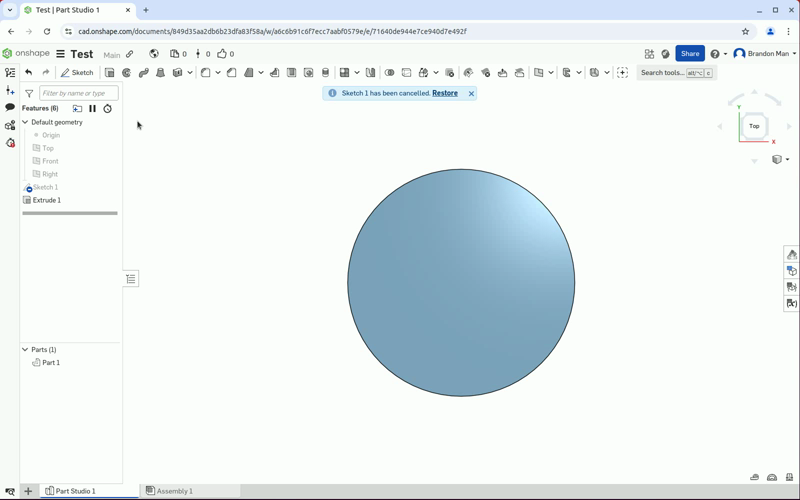
key(shift+h)
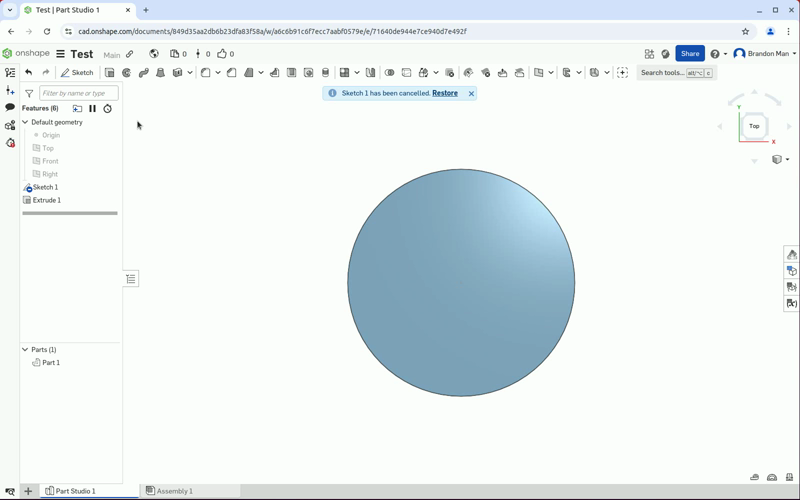
key(shift+h)
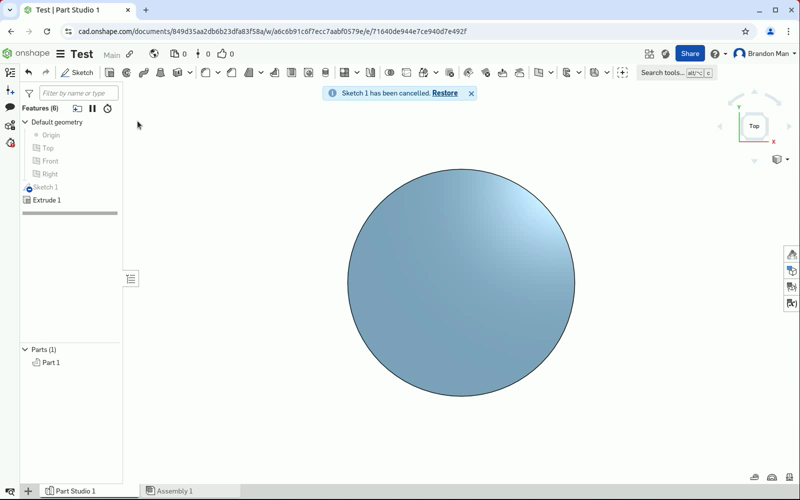
mouse_move(73, 189)
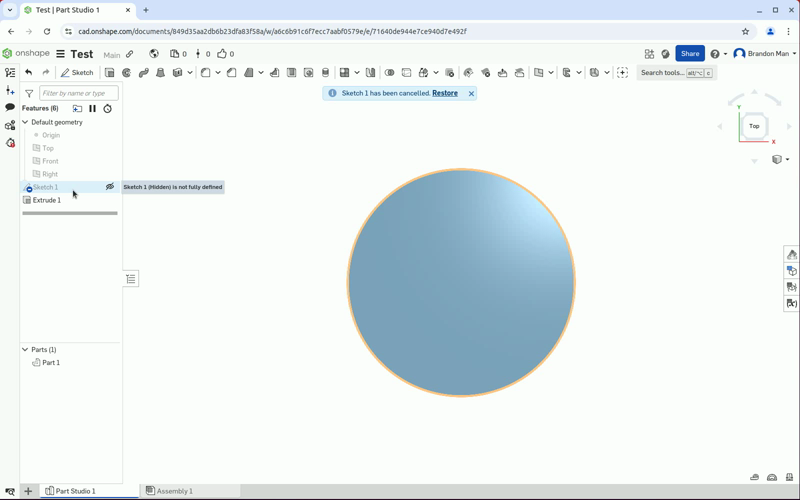
click(73, 189)
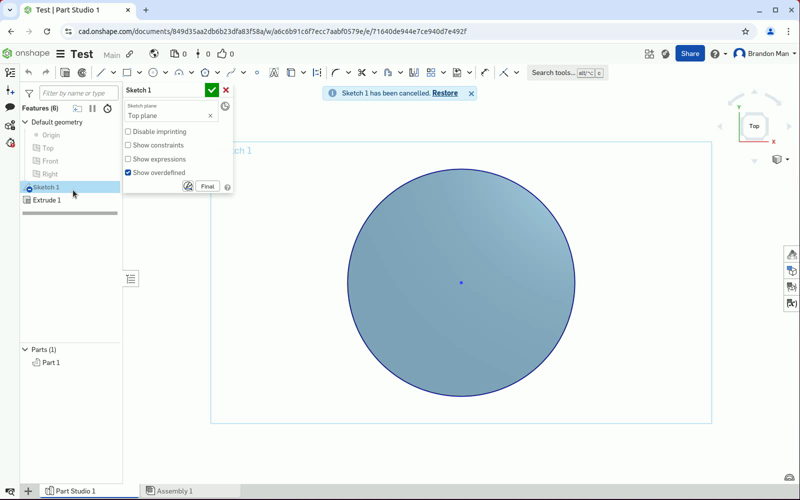
mouse_move(229, 92)
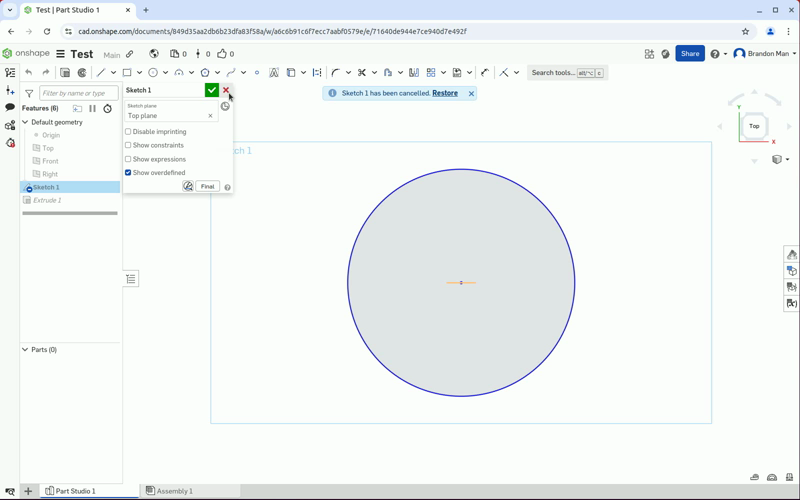
click(229, 92)
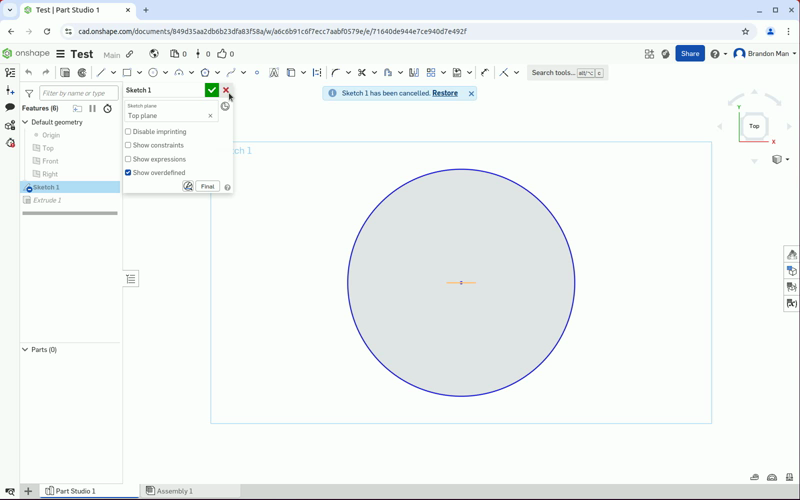
key(shift+s)
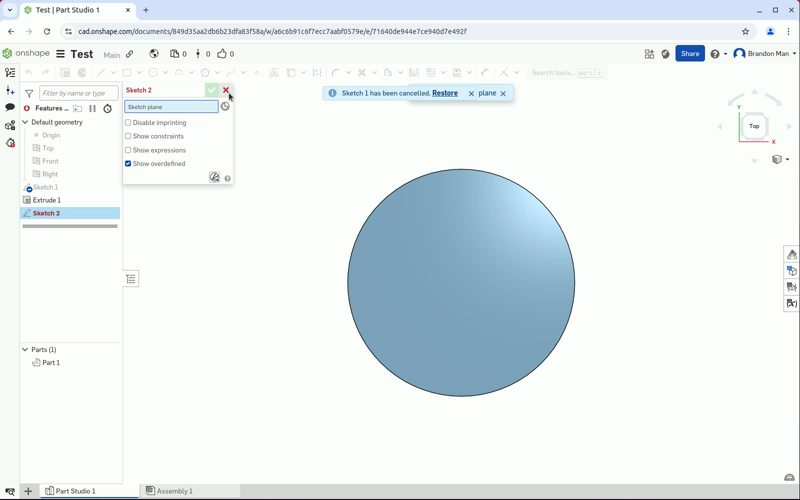
mouse_move(73, 150)
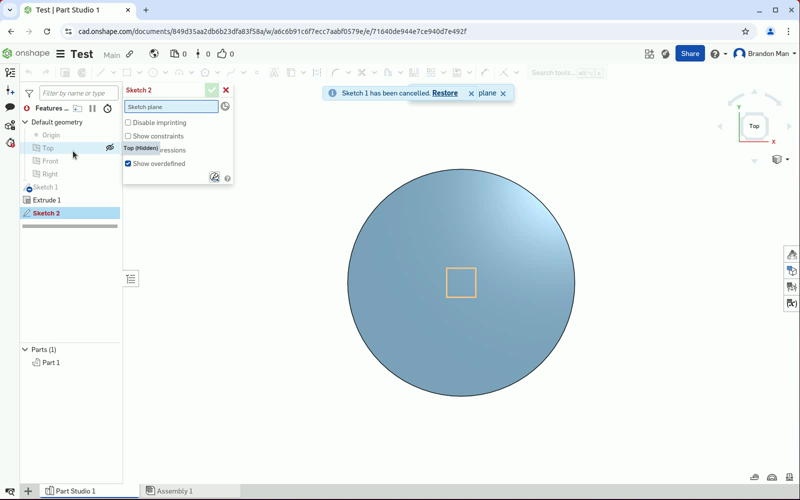
click(73, 150)
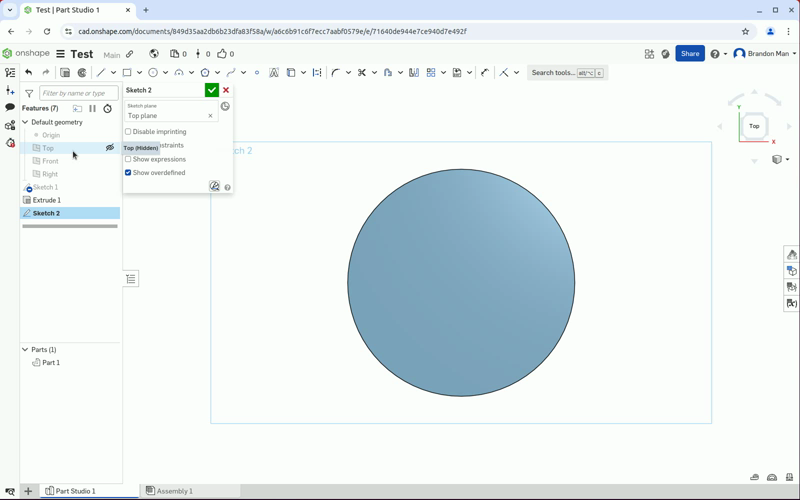
mouse_move(73, 352)
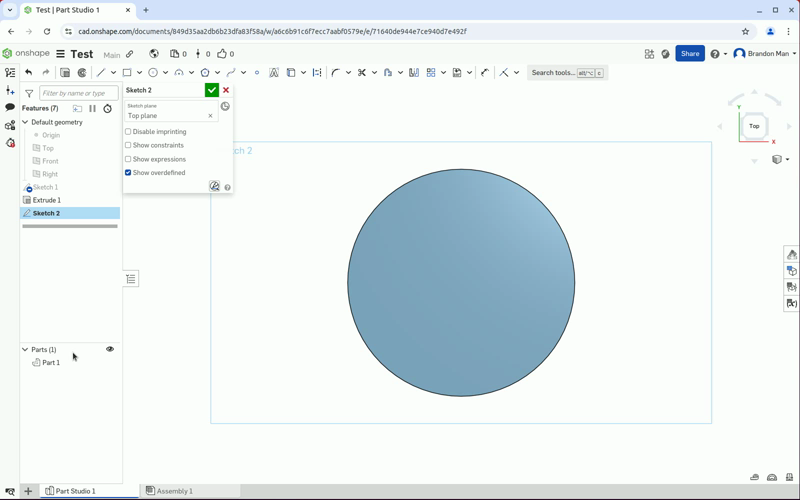
key(y)
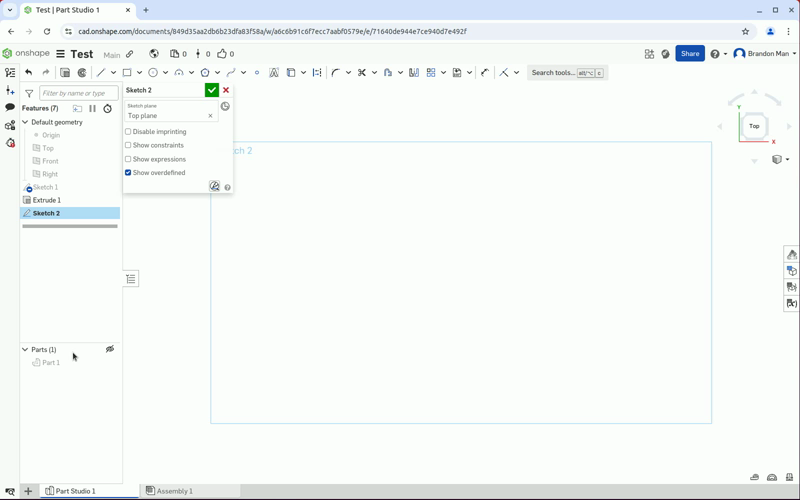
key(c)
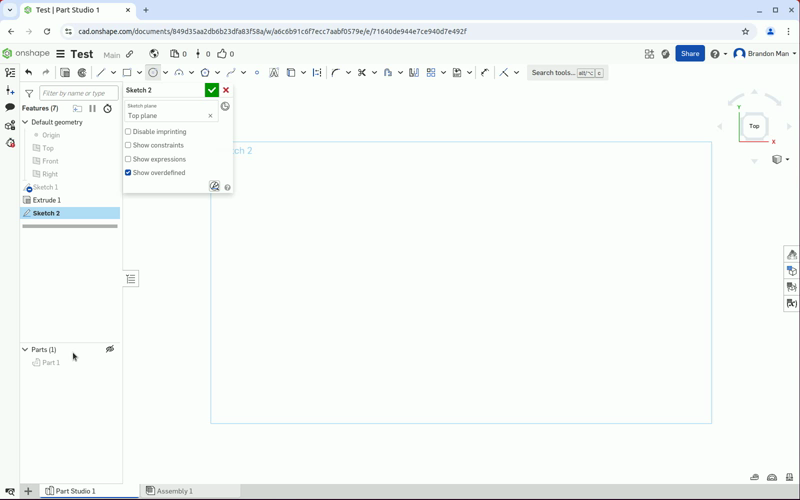
key_down(shift)
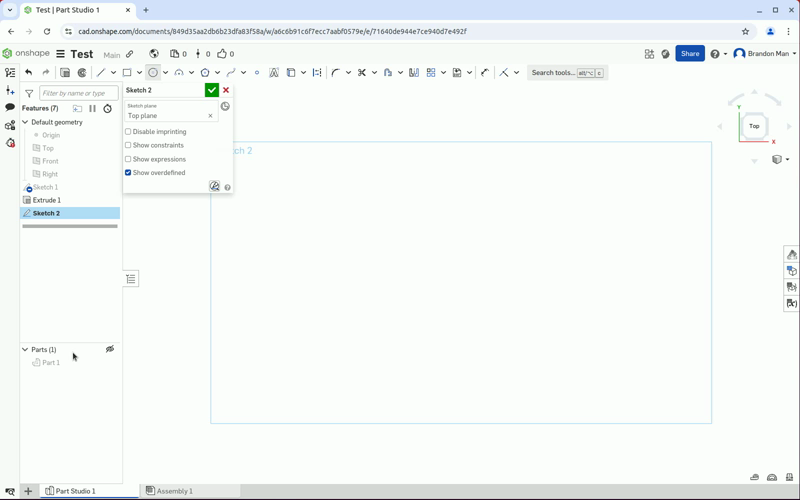
mouse_move(461, 282)
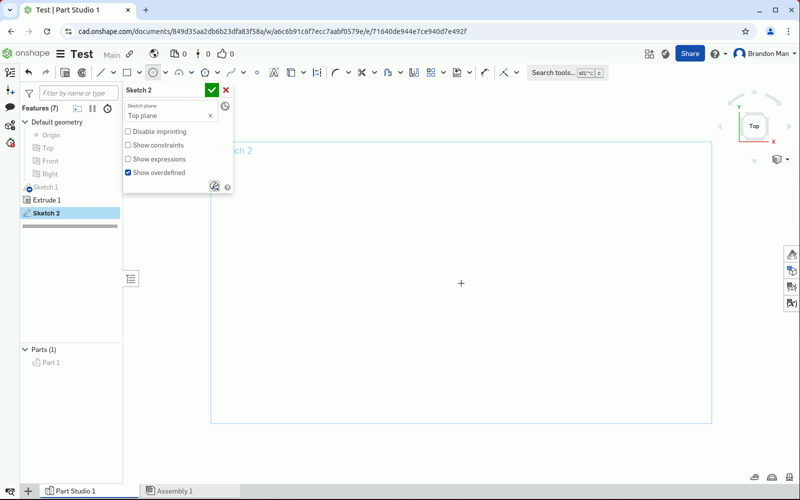
click(461, 282)
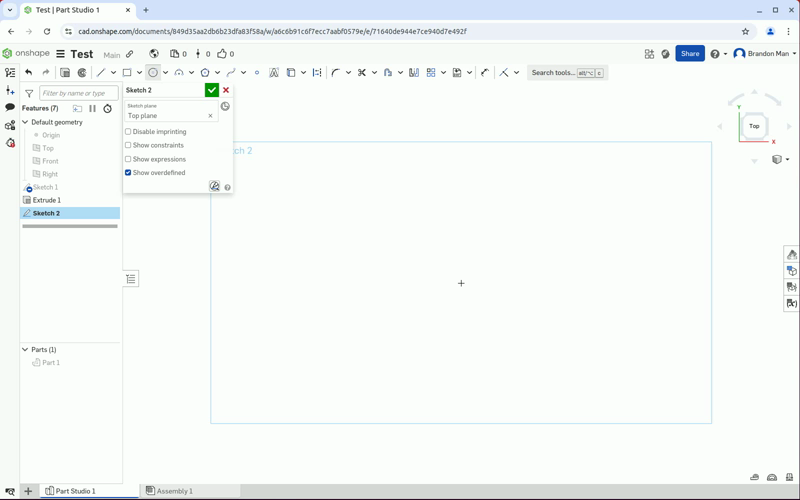
key_up(shift)
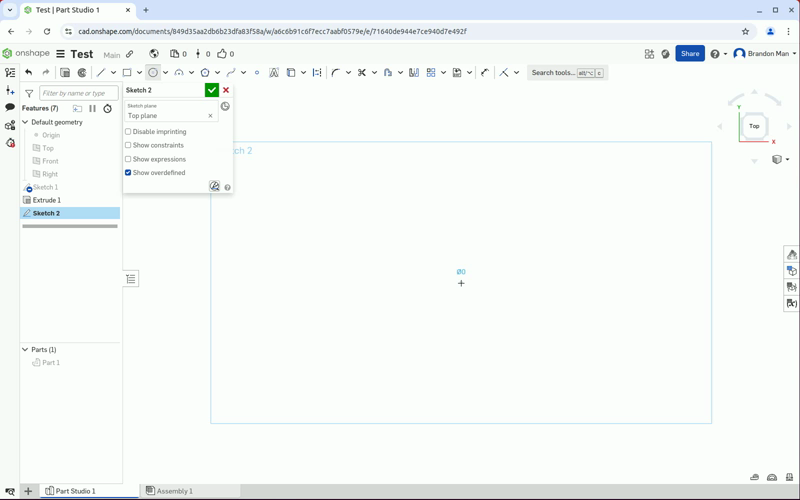
mouse_move(574, 282)
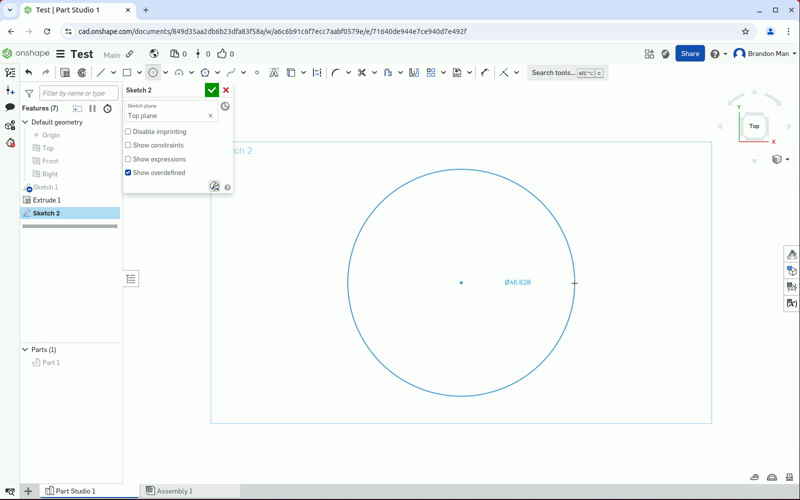
click(574, 282)
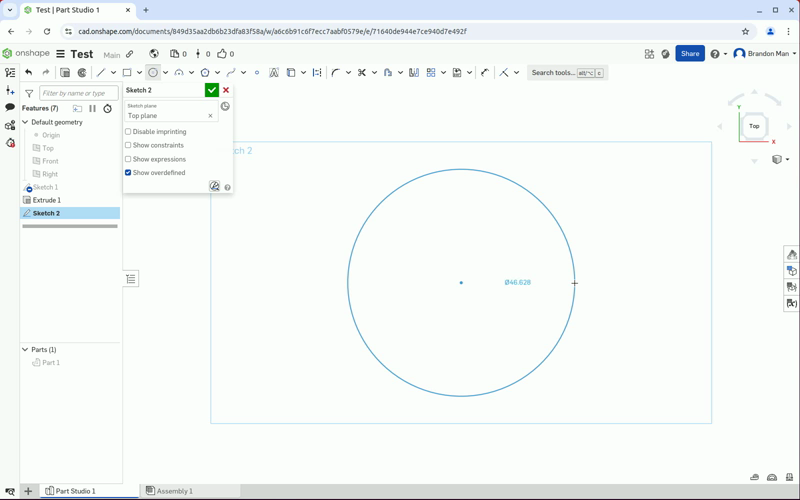
key(esc)
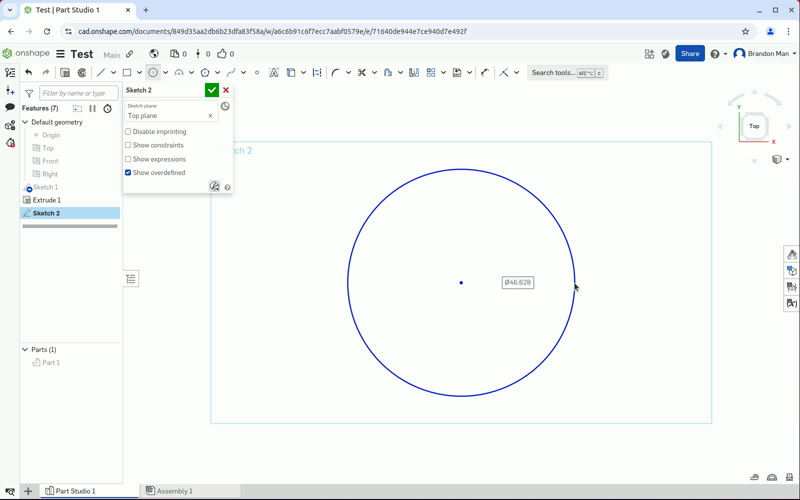
mouse_move(496, 346)
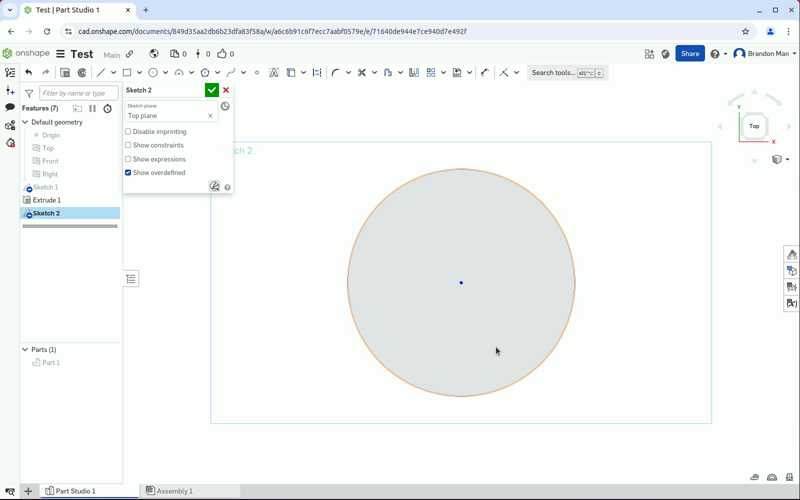
click(496, 346)
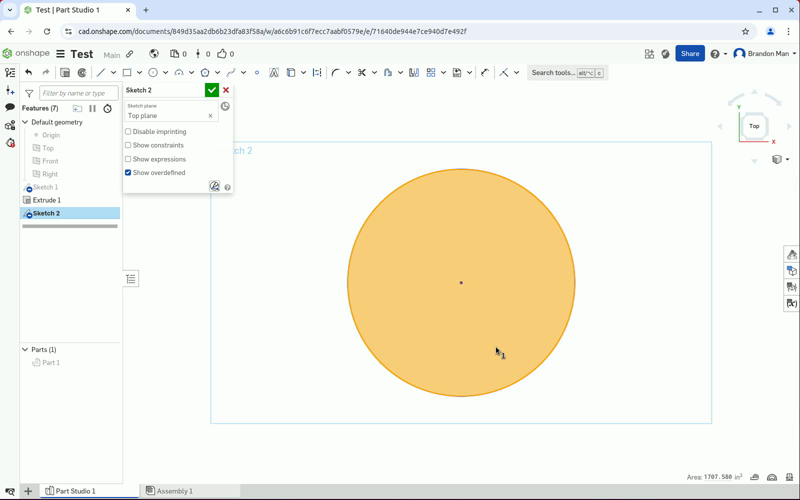
mouse_move(73, 352)
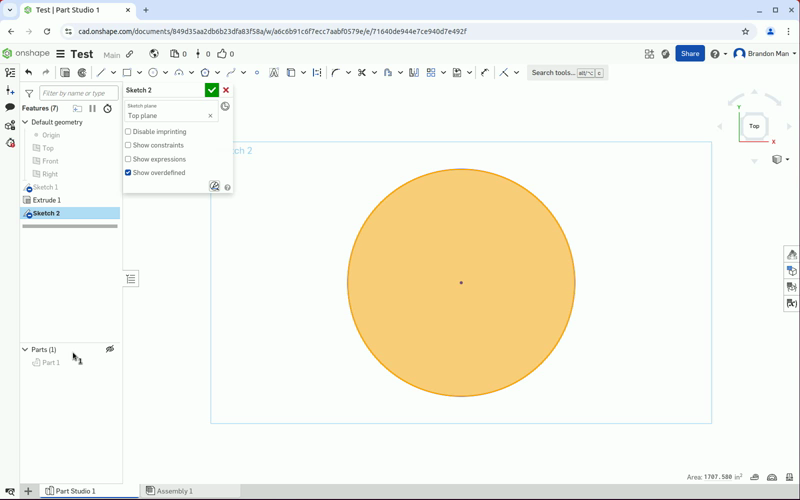
key(shift+y)
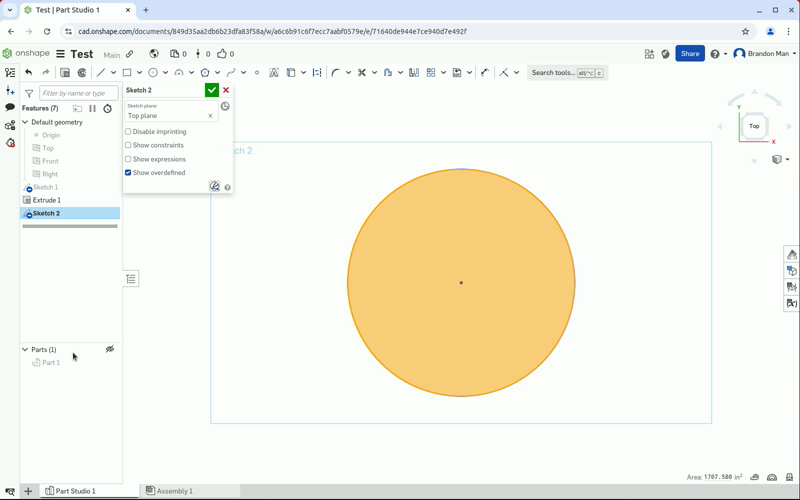
key(shift+e)
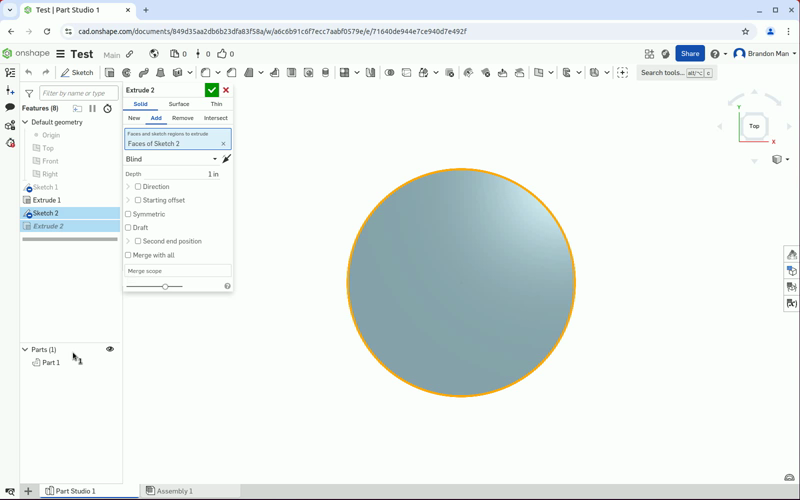
mouse_move(143, 106)
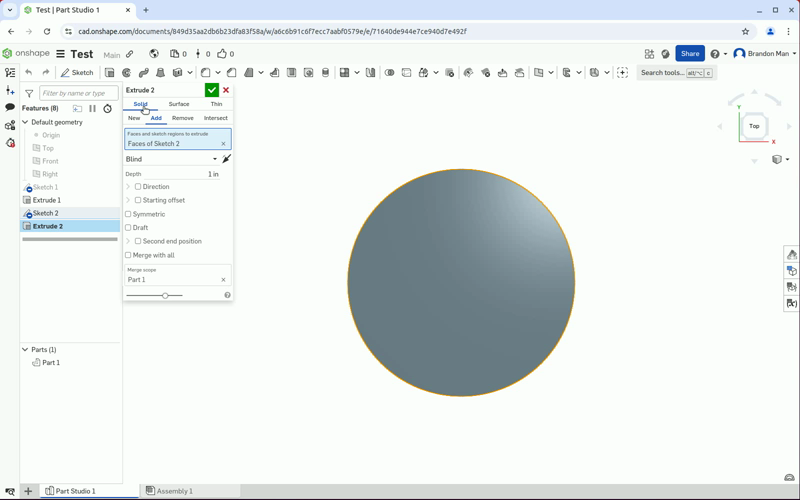
click(143, 106)
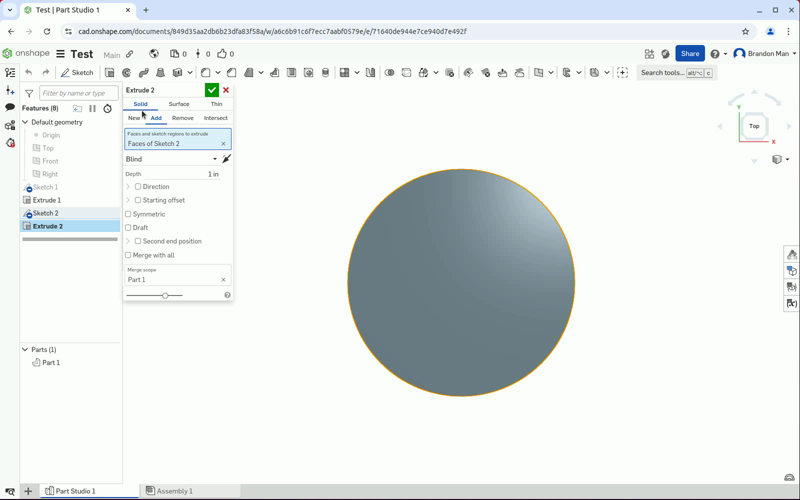
mouse_move(137, 120)
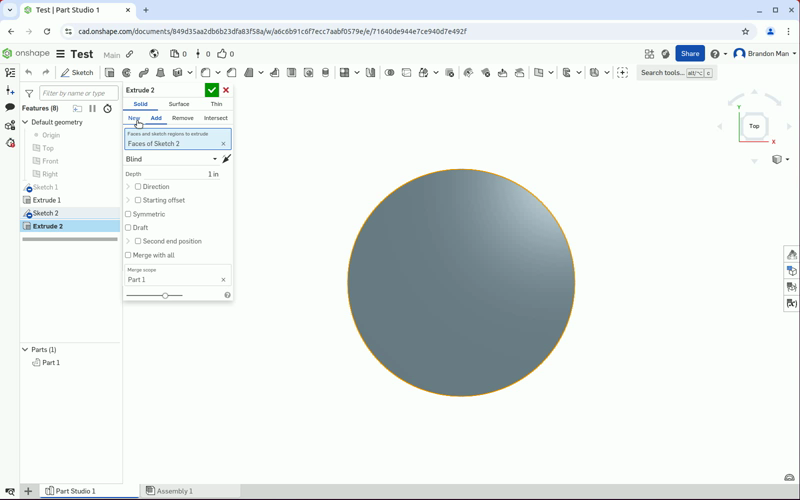
click(137, 120)
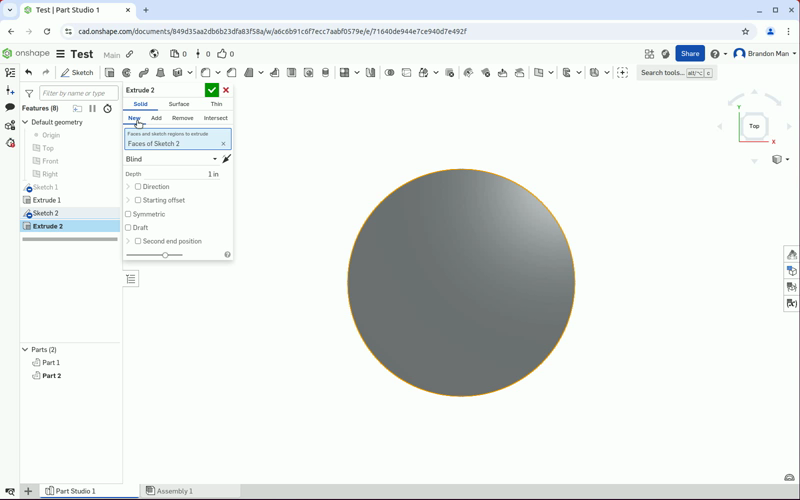
key(tab, 4)
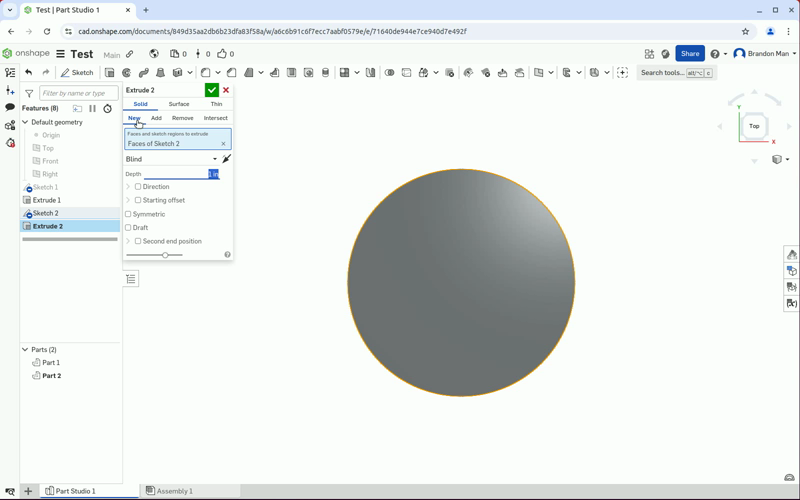
text(0.241)
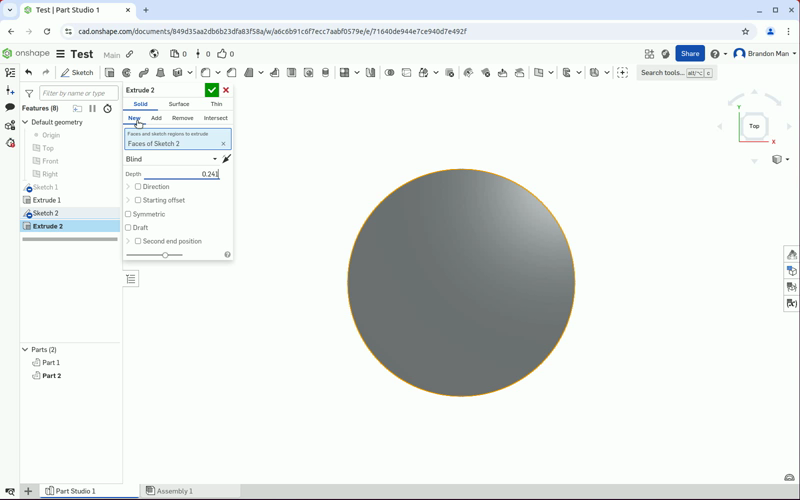
key(enter)
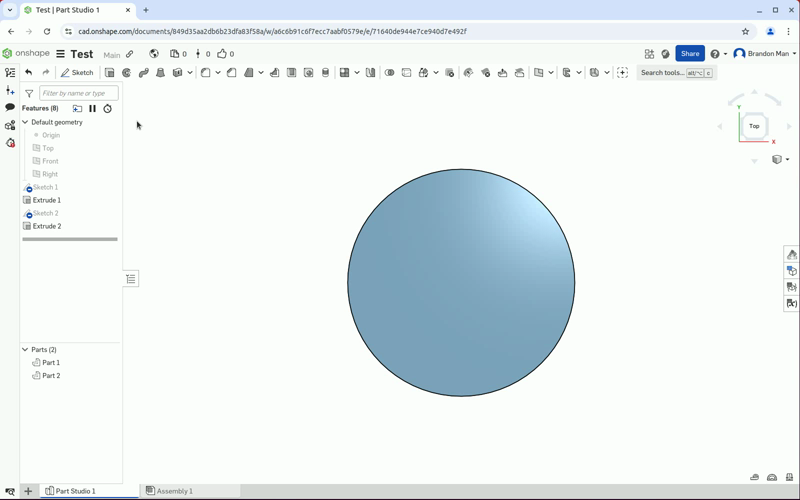
key(shift+h)
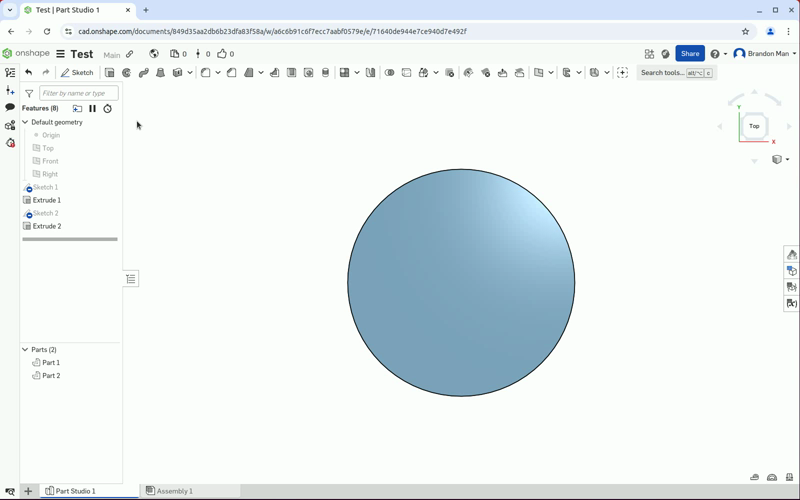
key(shift+h)
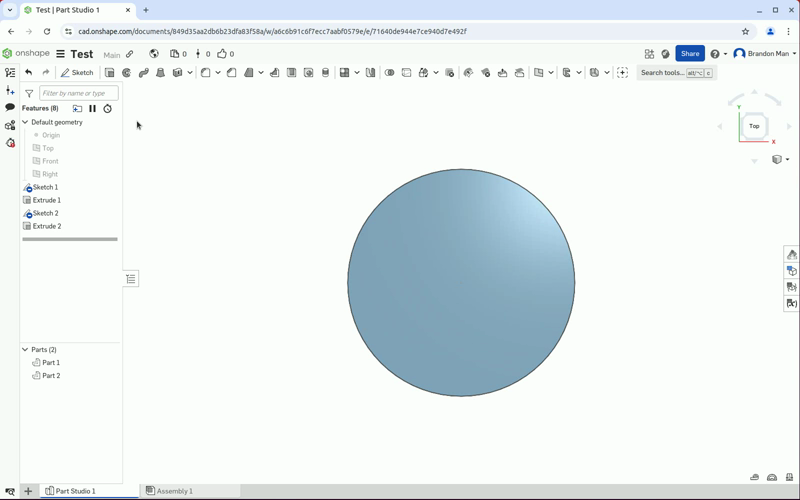
key(shift+7)
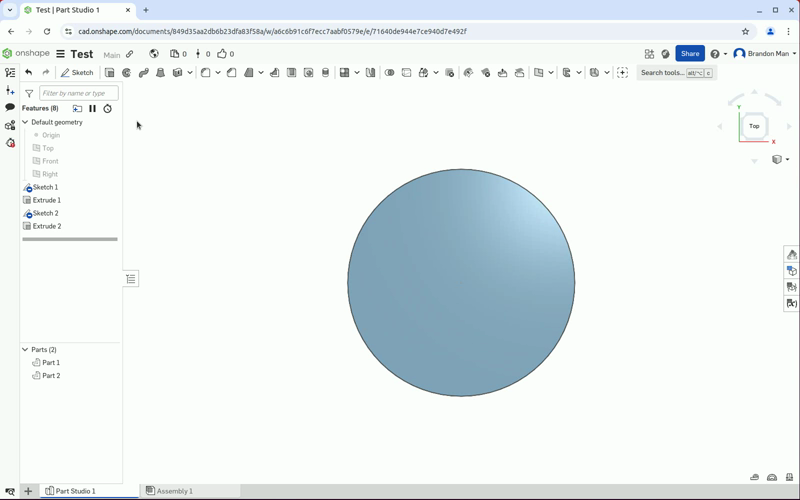
key(up, 3)
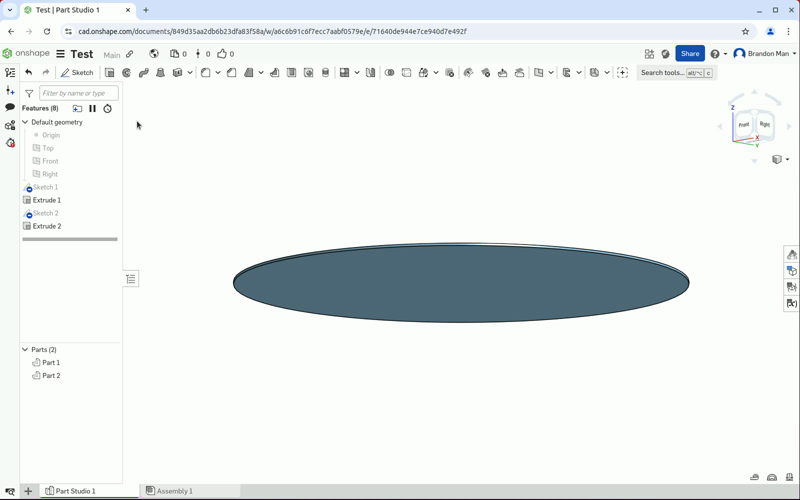
key(left, 3)
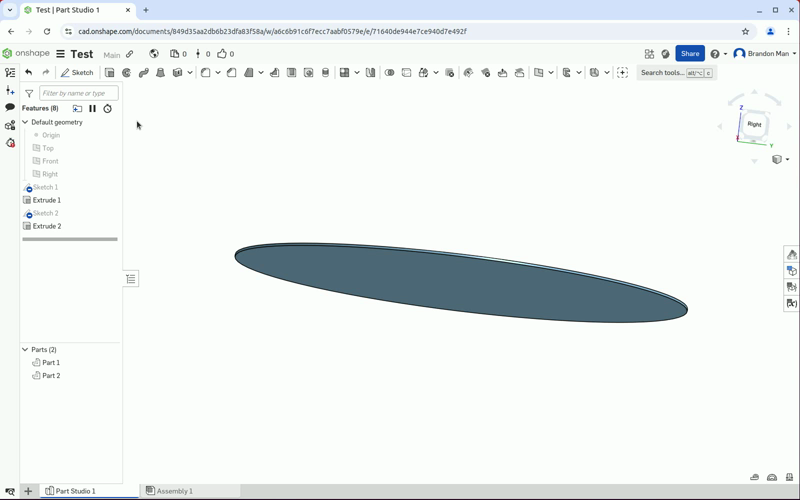
key(right, 3)
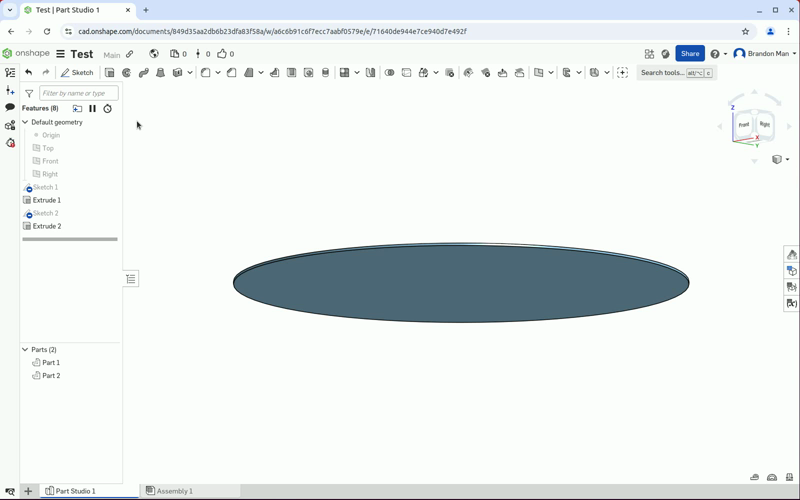
key(down, 3)
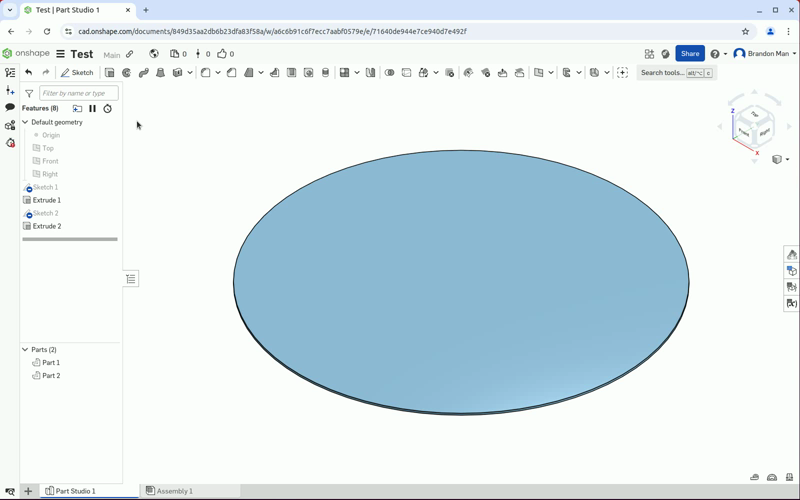
mouse_move(73, 189)
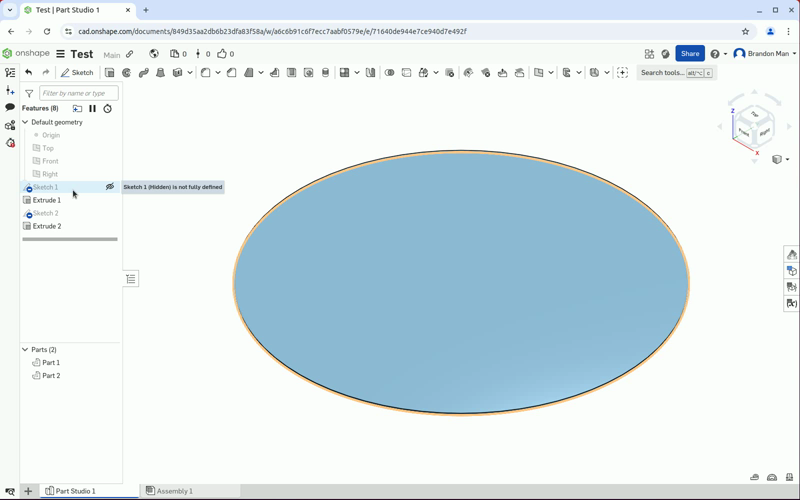
click(73, 189)